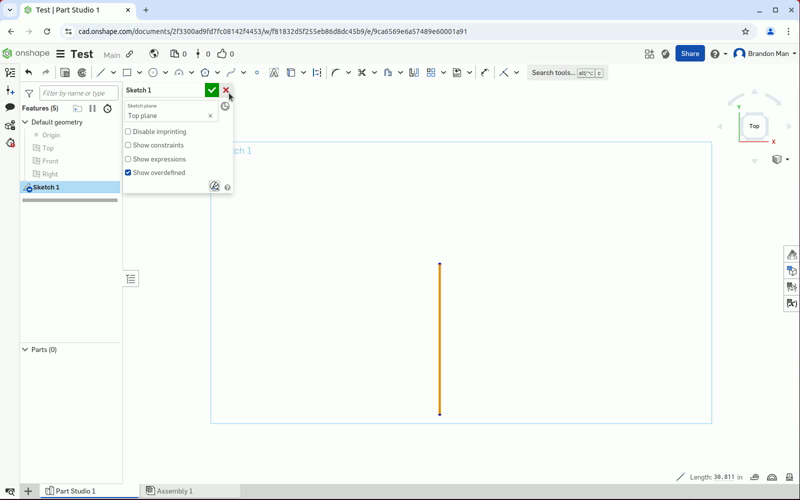
key(shift+h)
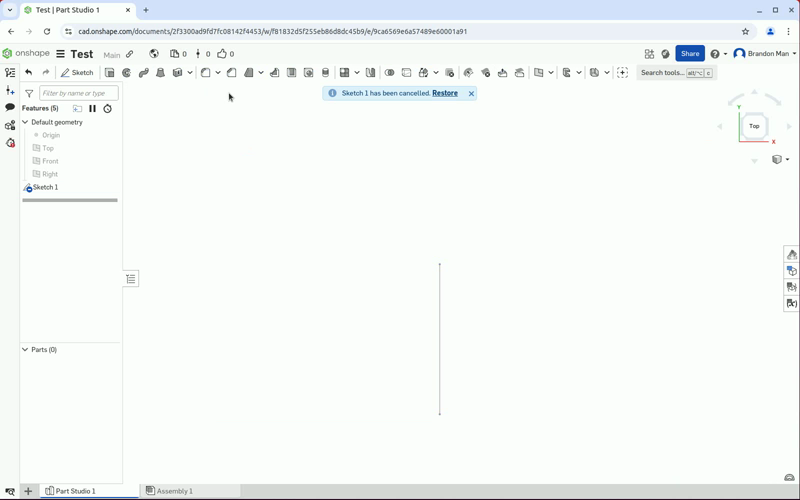
key(shift+s)
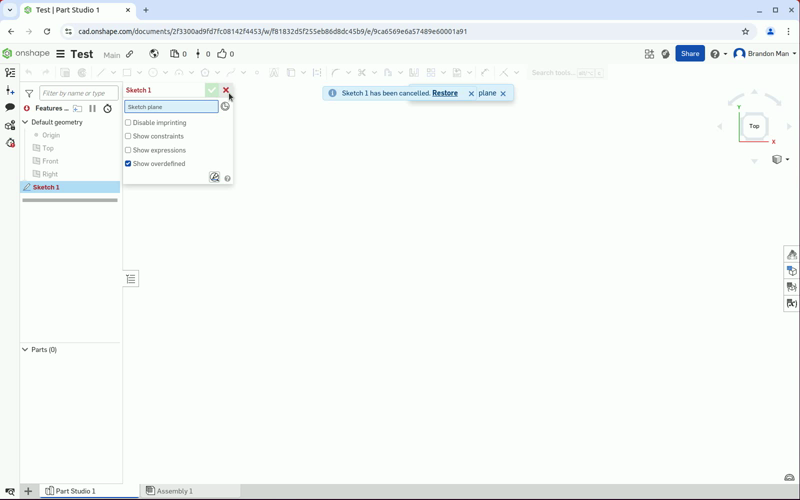
mouse_move(73, 150)
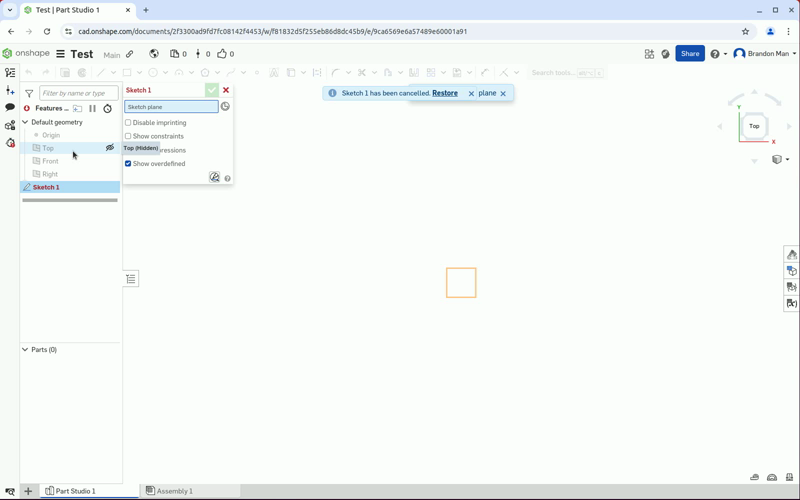
click(73, 150)
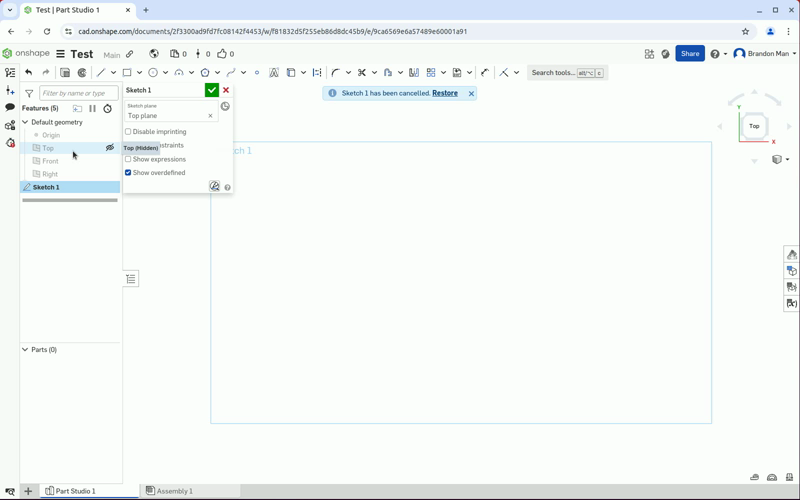
mouse_move(73, 352)
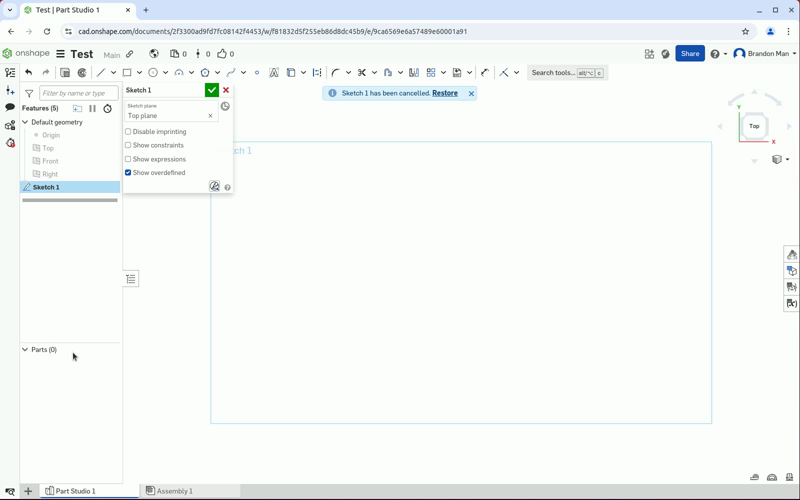
key(y)
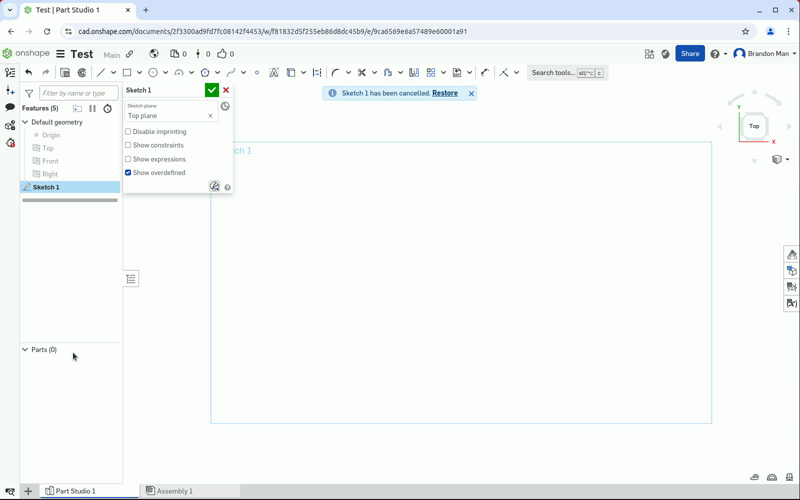
key(c)
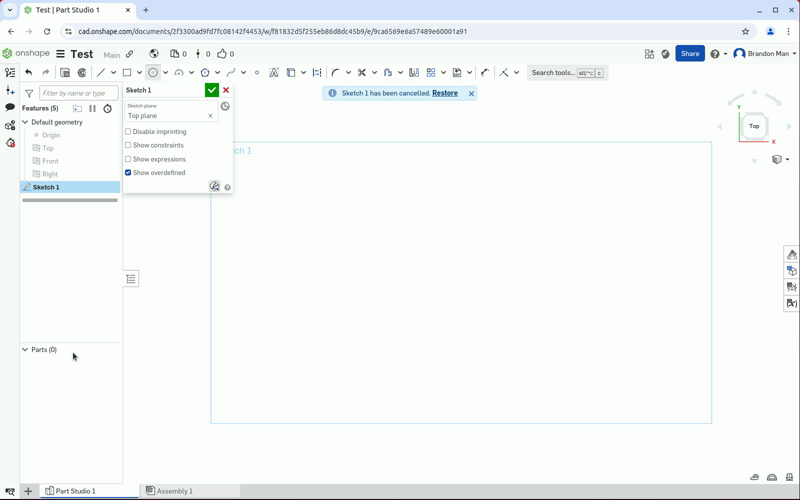
key_down(shift)
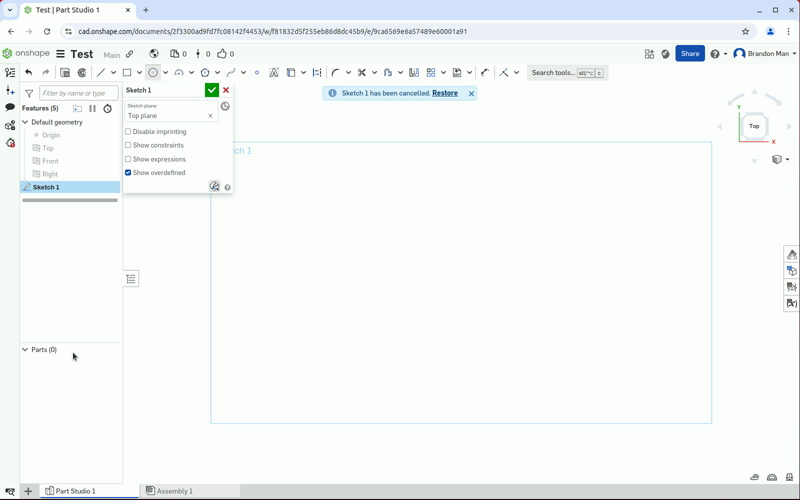
mouse_move(461, 282)
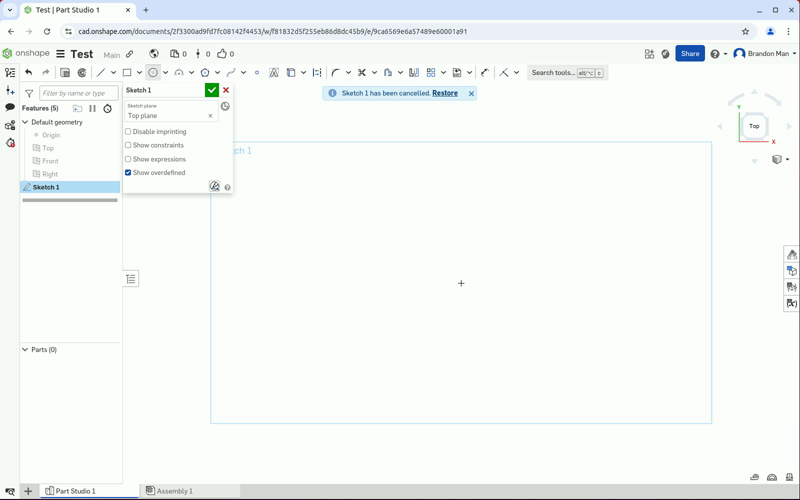
click(461, 282)
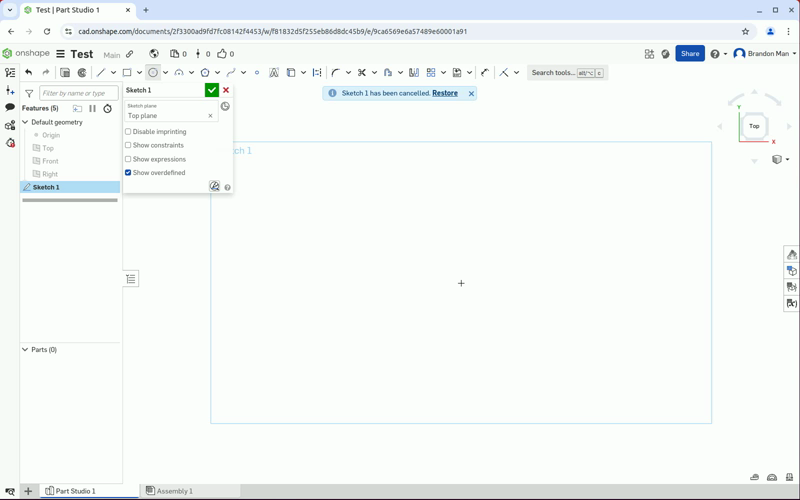
key_up(shift)
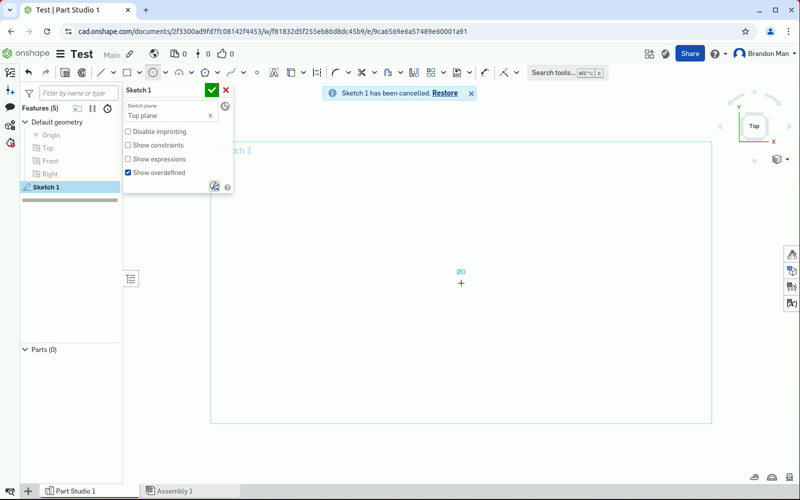
mouse_move(574, 282)
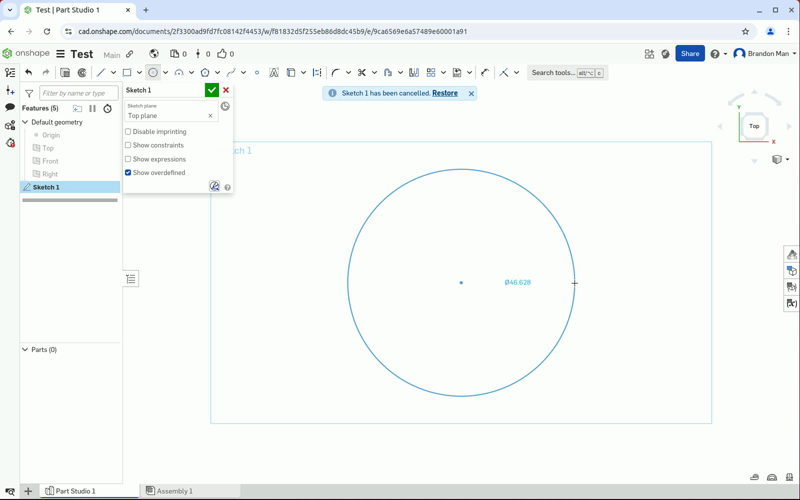
click(574, 282)
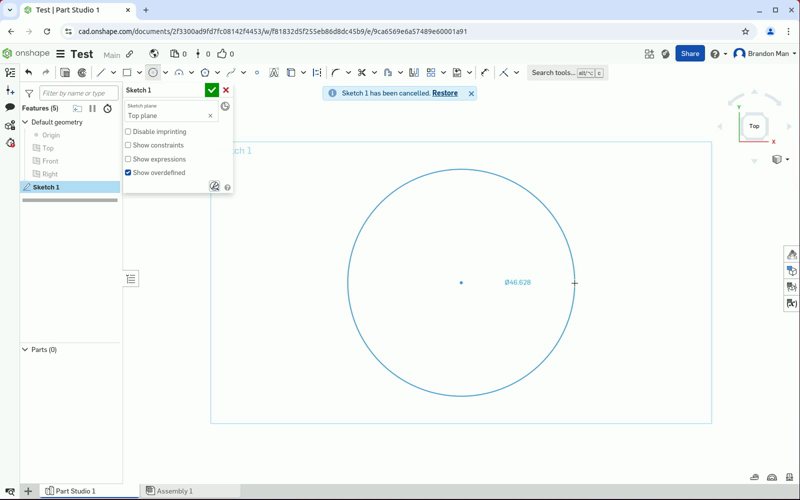
key(esc)
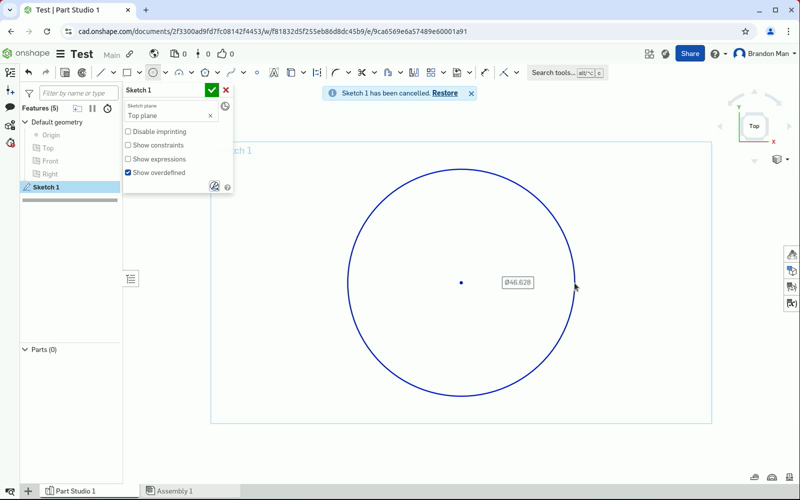
key(c)
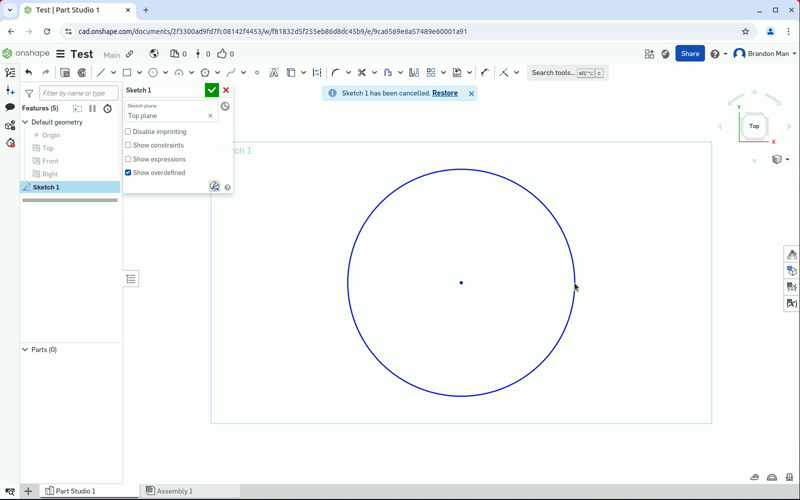
key_down(shift)
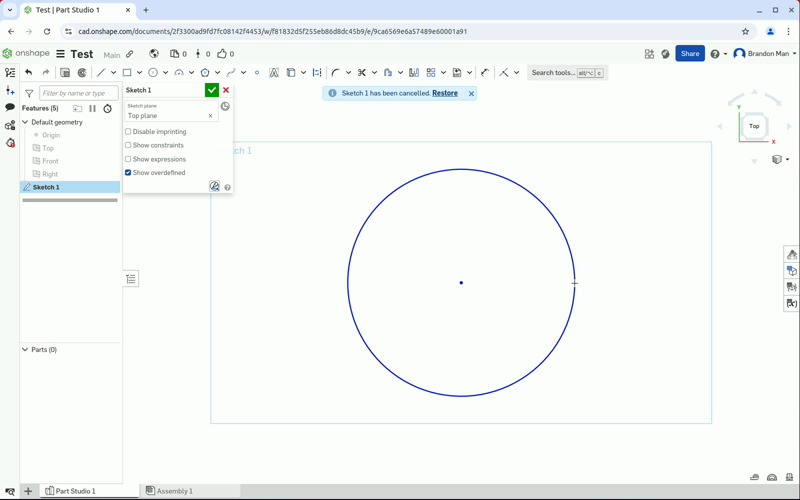
mouse_move(461, 282)
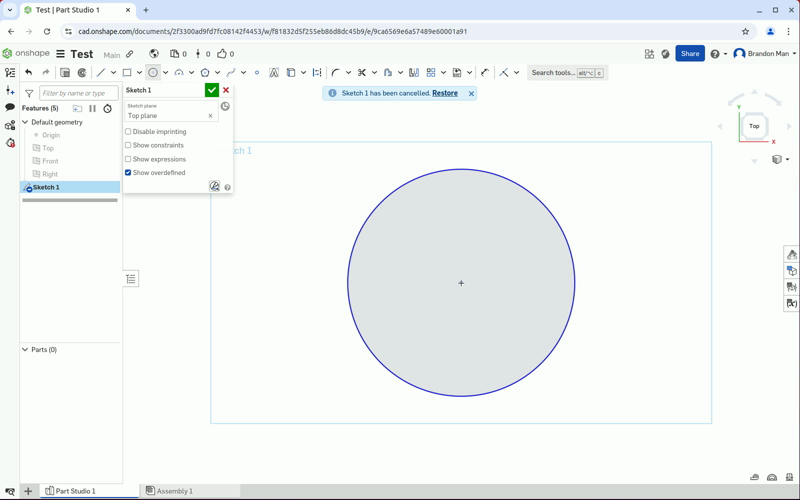
click(461, 282)
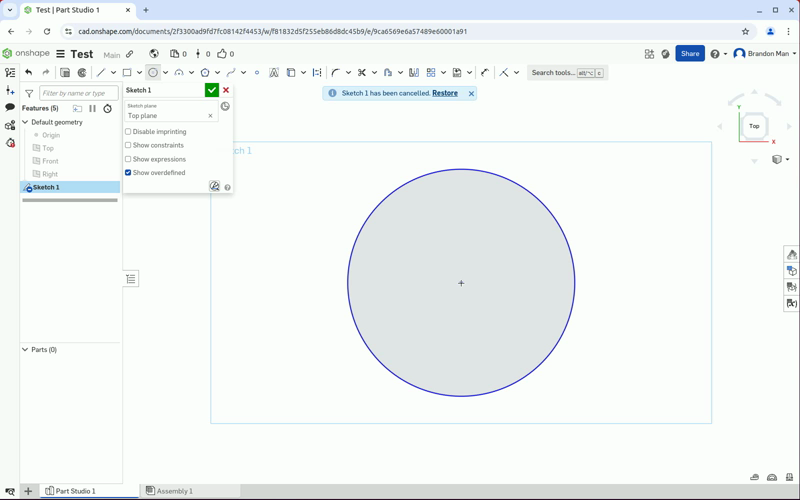
key_up(shift)
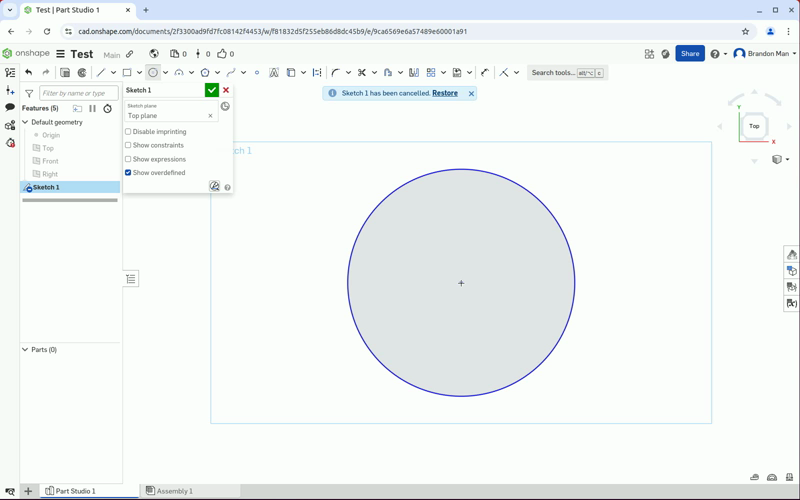
mouse_move(555, 282)
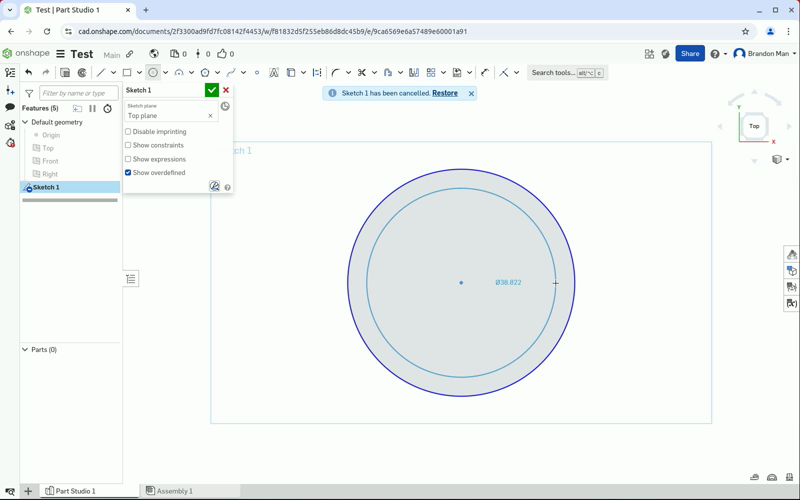
click(555, 282)
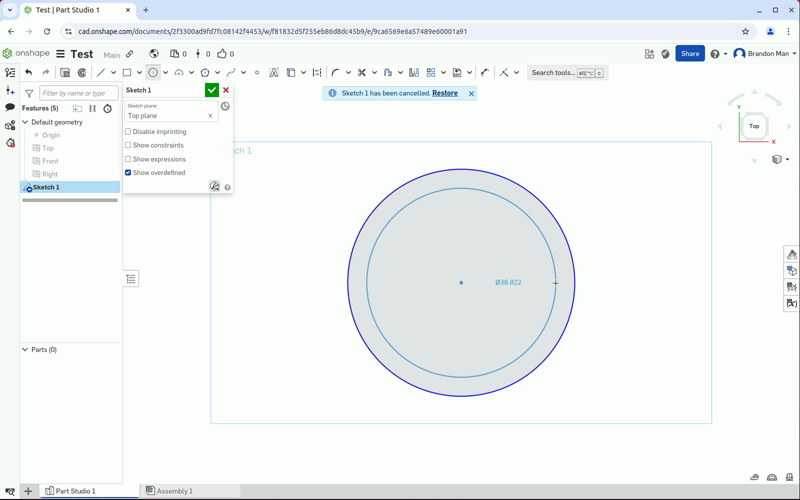
key(esc)
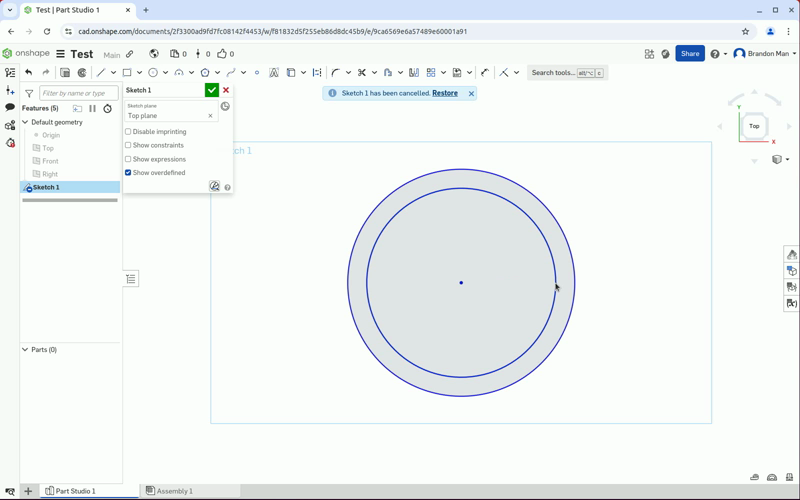
mouse_move(396, 200)
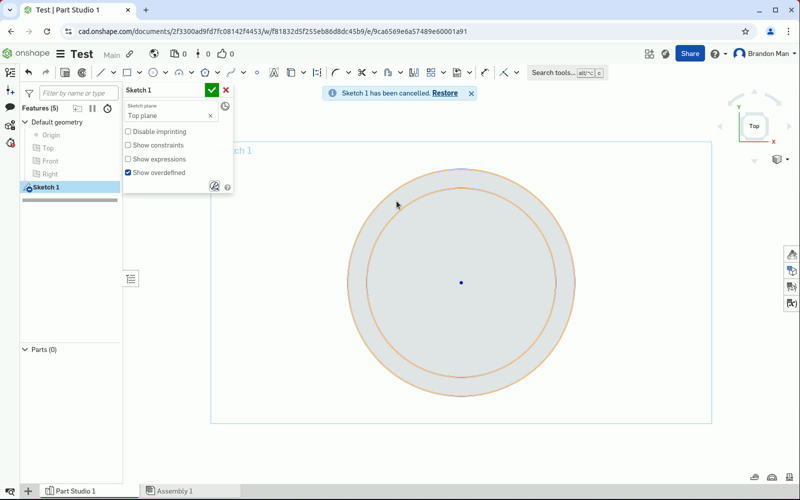
click(396, 200)
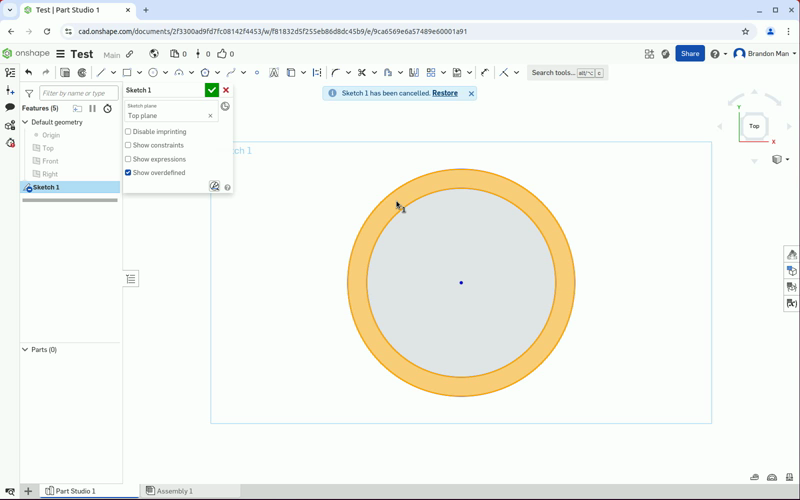
mouse_move(73, 352)
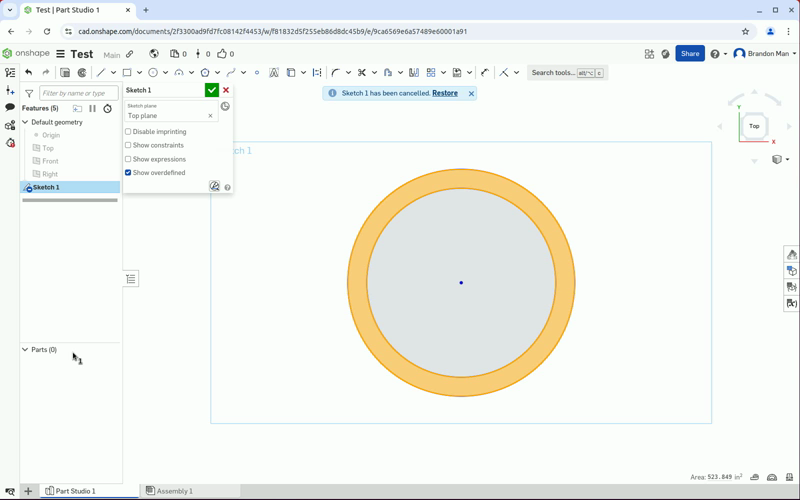
key(shift+y)
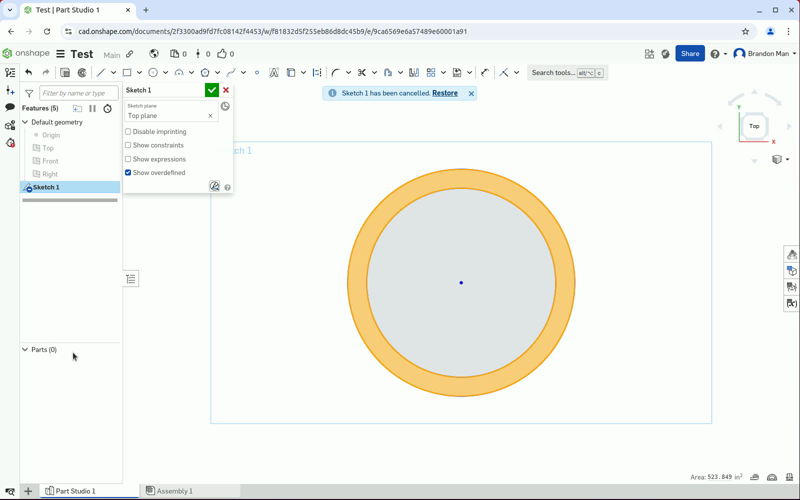
key(shift+e)
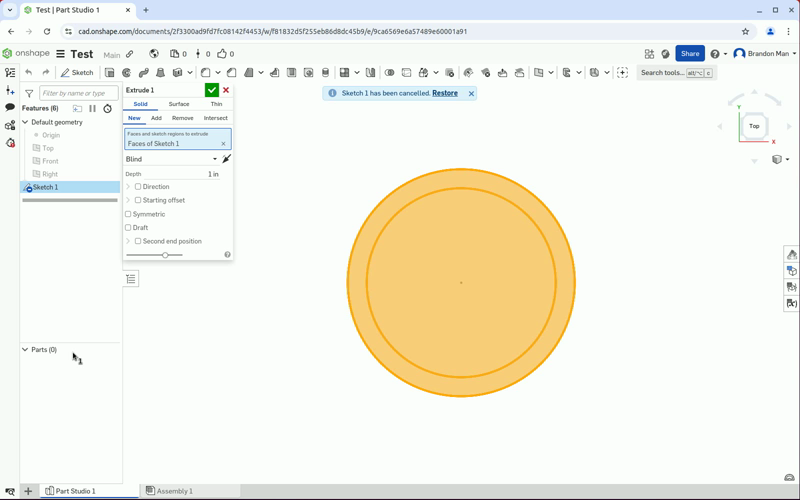
mouse_move(143, 106)
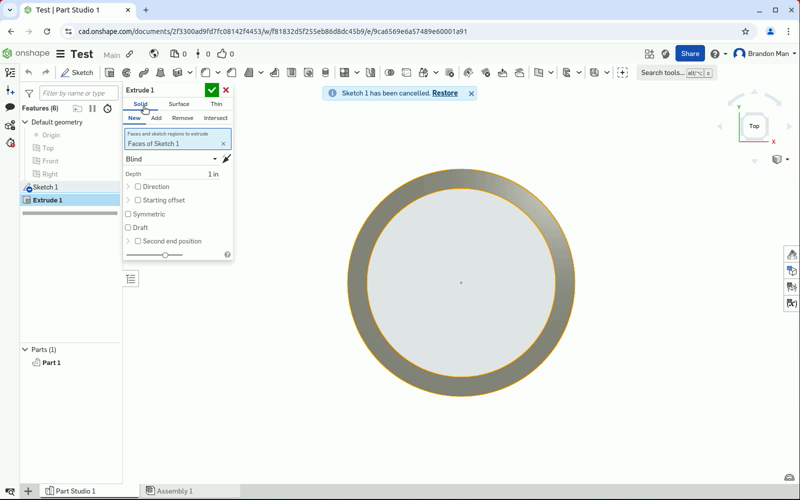
click(143, 106)
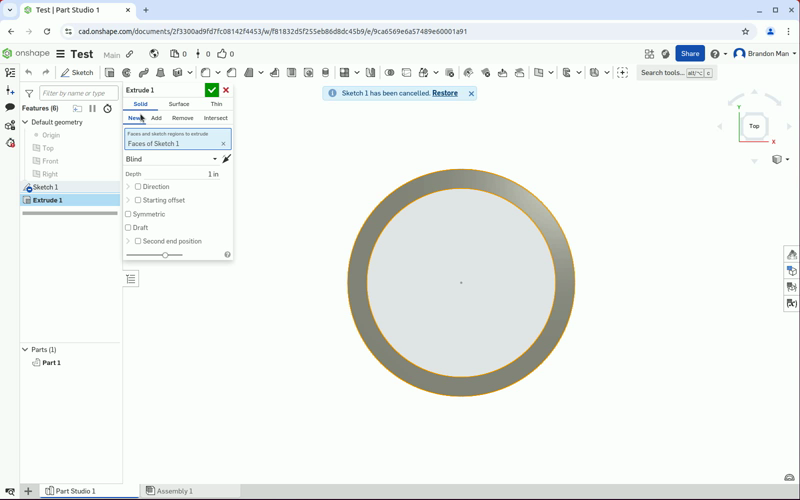
mouse_move(137, 120)
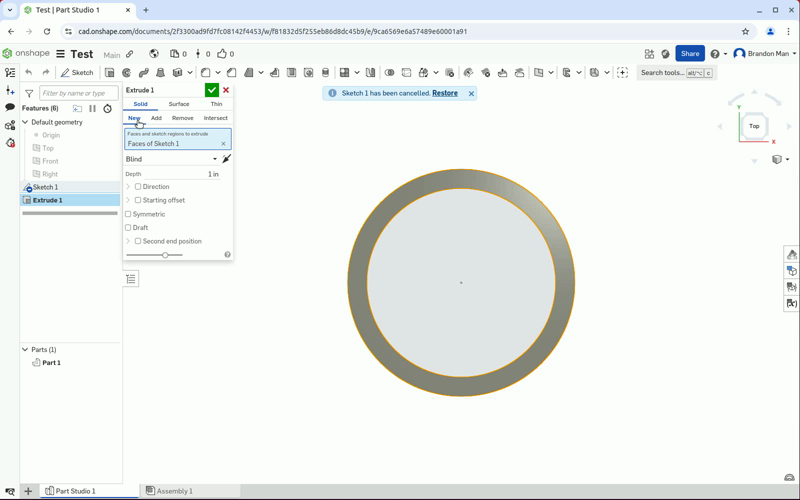
click(137, 120)
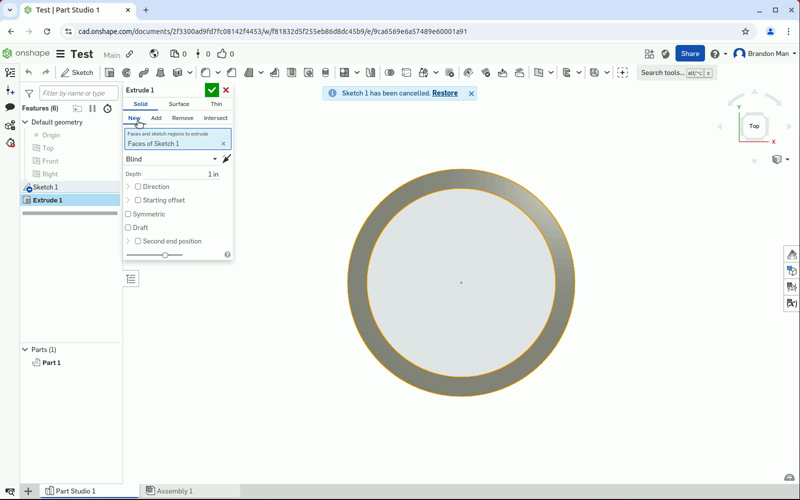
key(tab, 4)
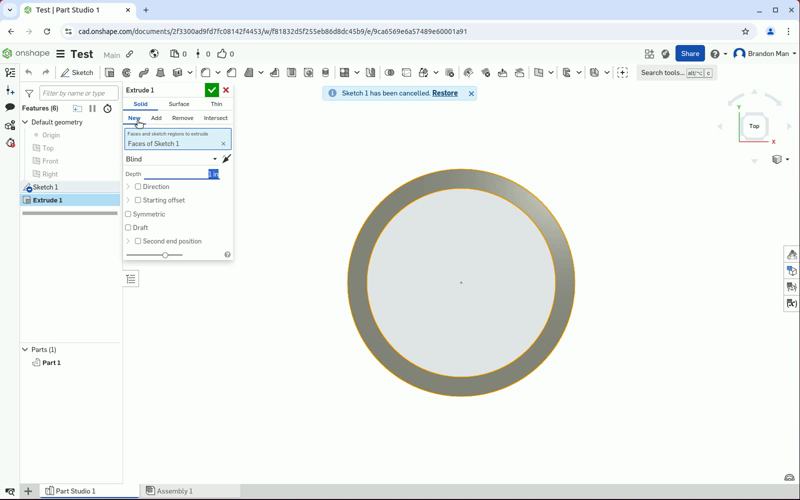
text(-4.814)
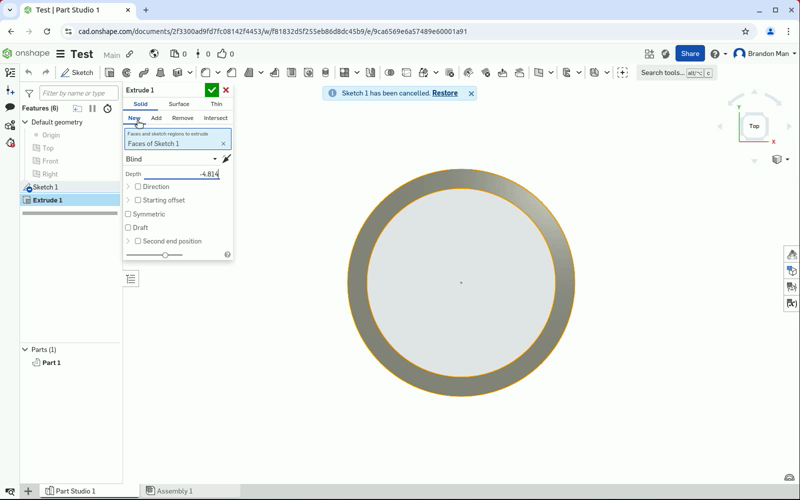
key(enter)
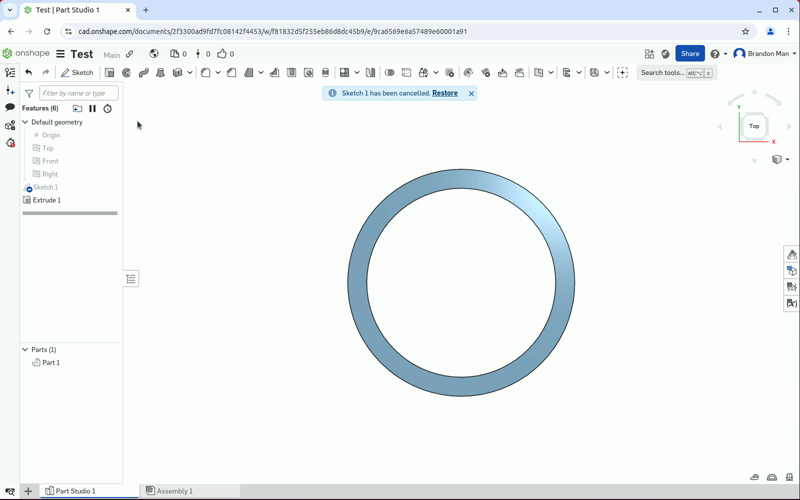
key(shift+h)
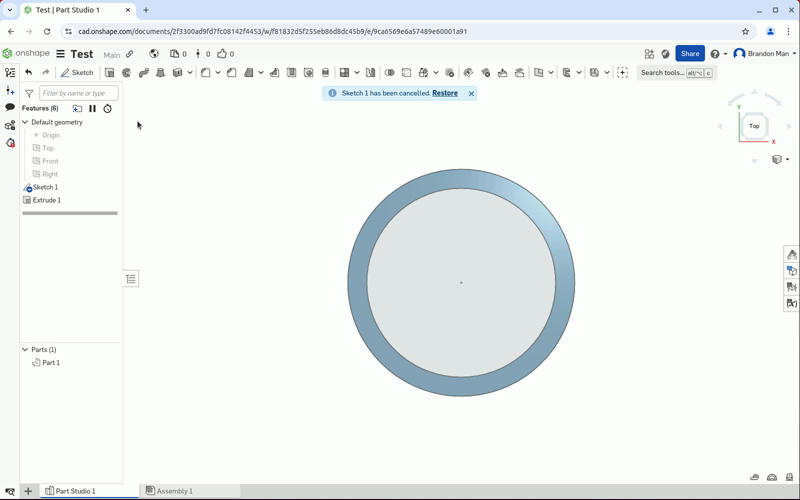
key(shift+h)
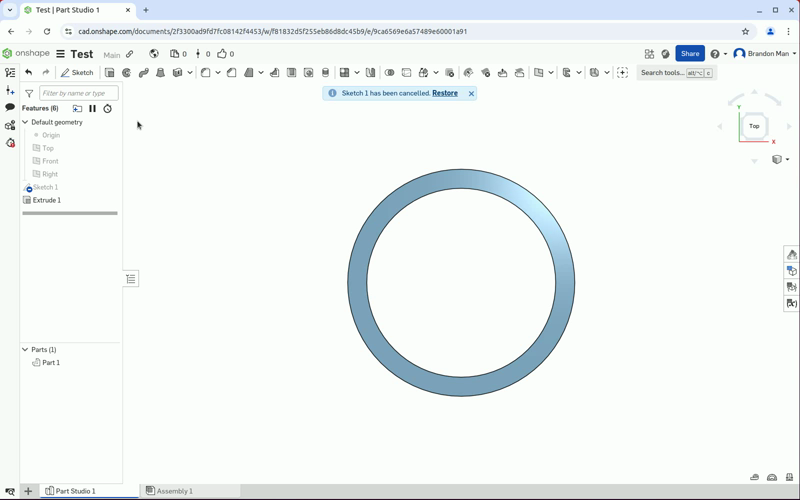
mouse_move(73, 189)
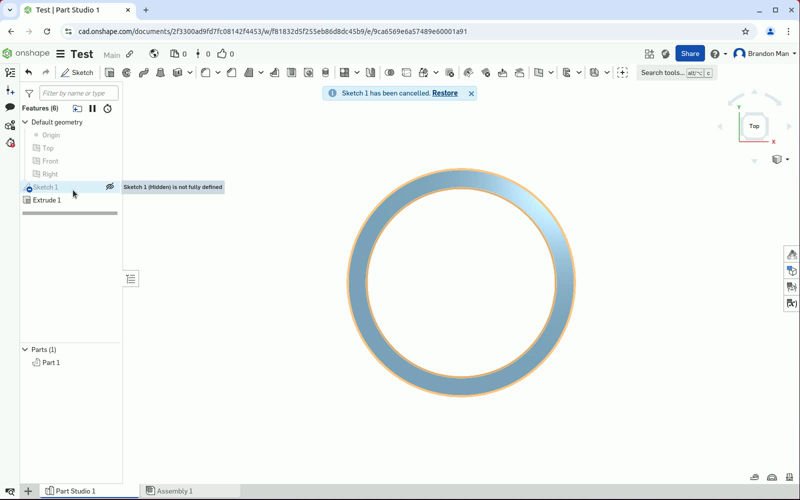
click(73, 189)
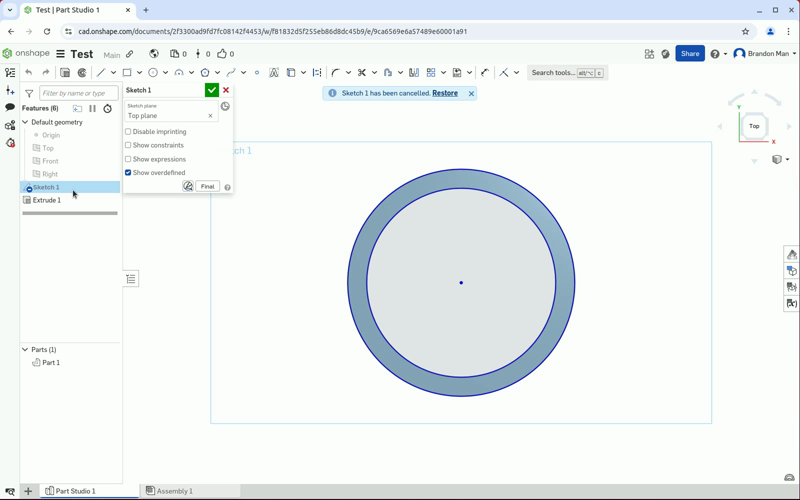
mouse_move(229, 92)
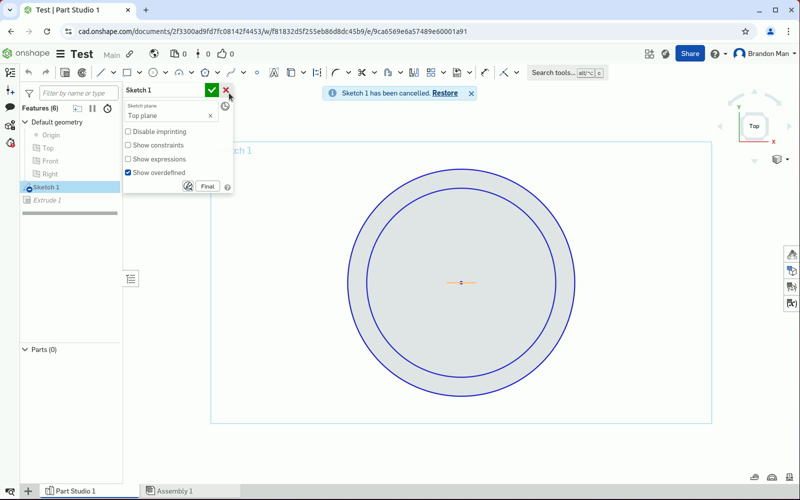
click(229, 92)
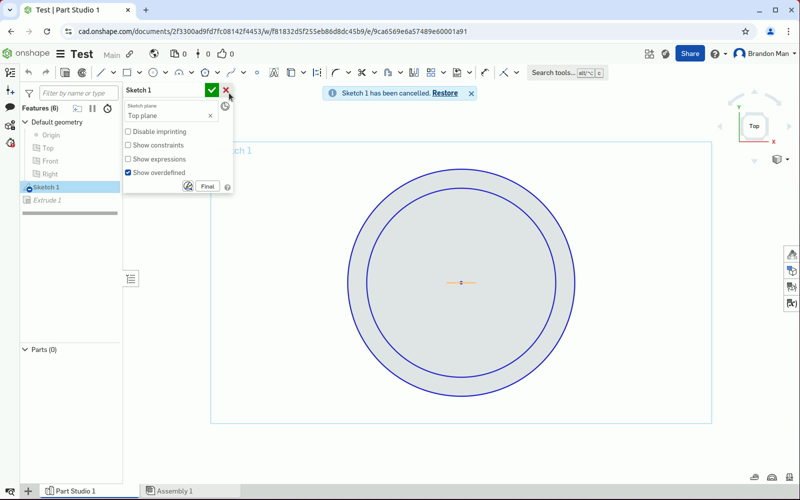
key(shift+s)
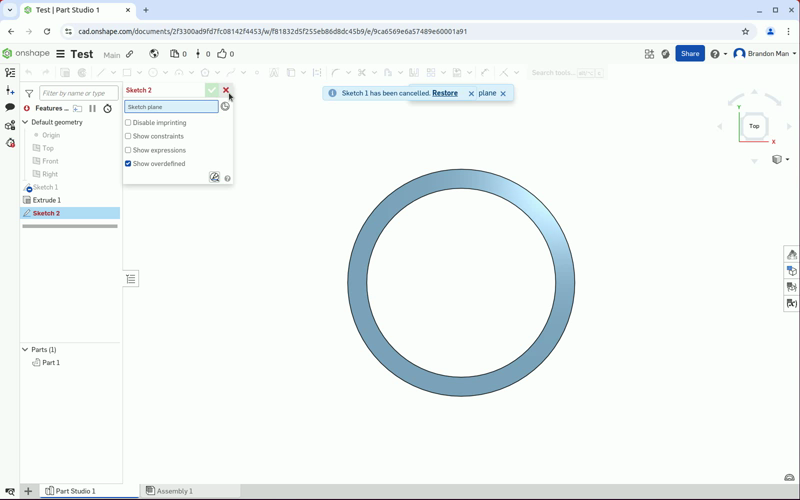
mouse_move(73, 150)
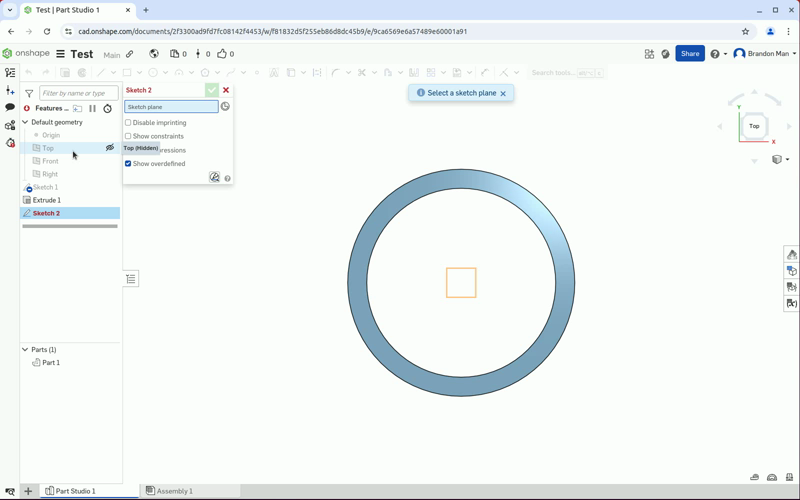
click(73, 150)
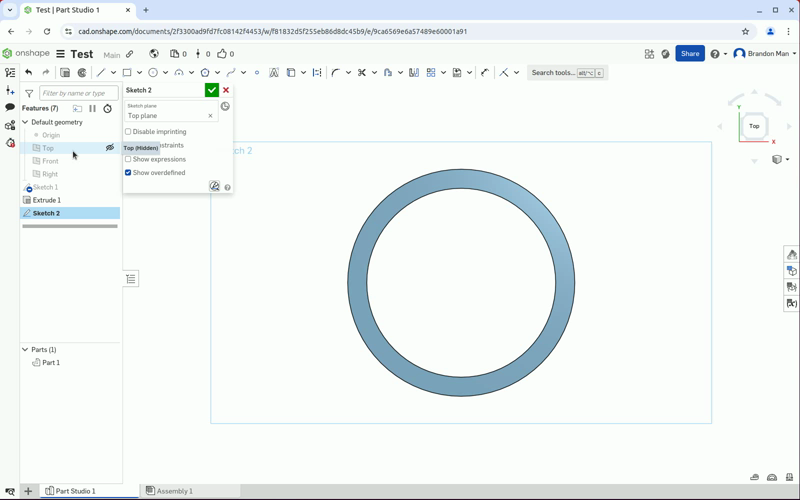
mouse_move(73, 352)
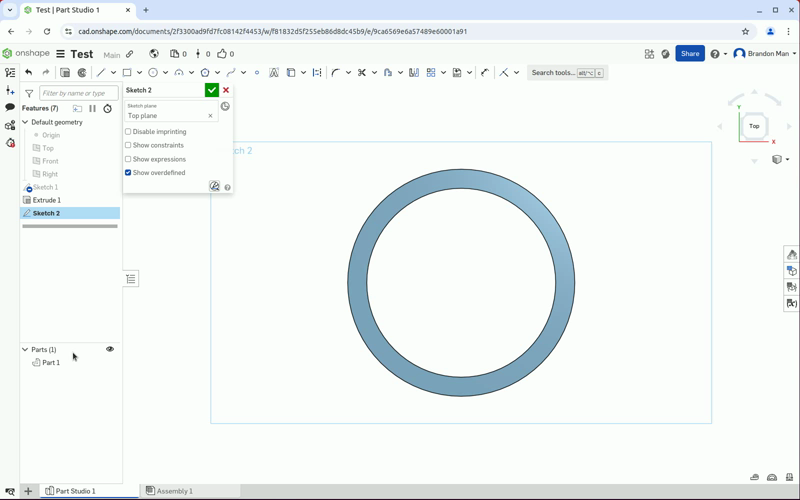
key(y)
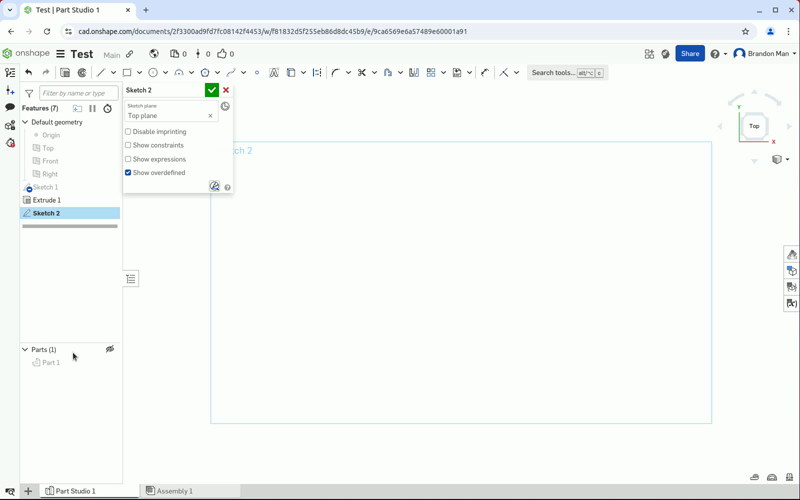
key(c)
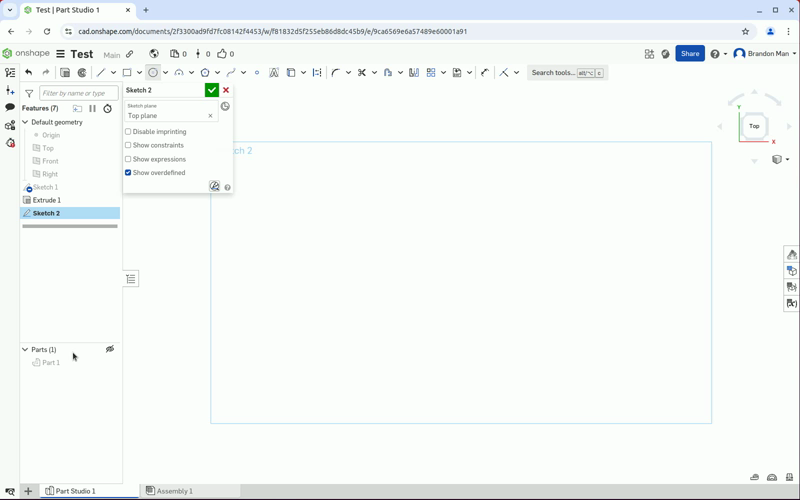
key_down(shift)
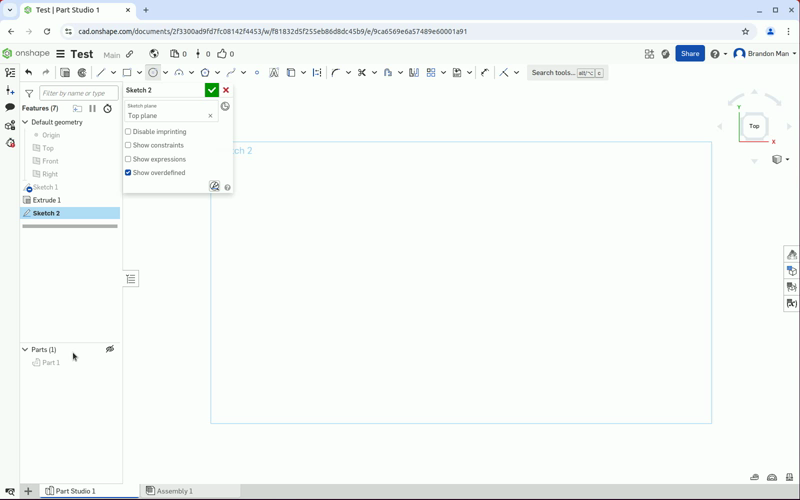
mouse_move(460, 282)
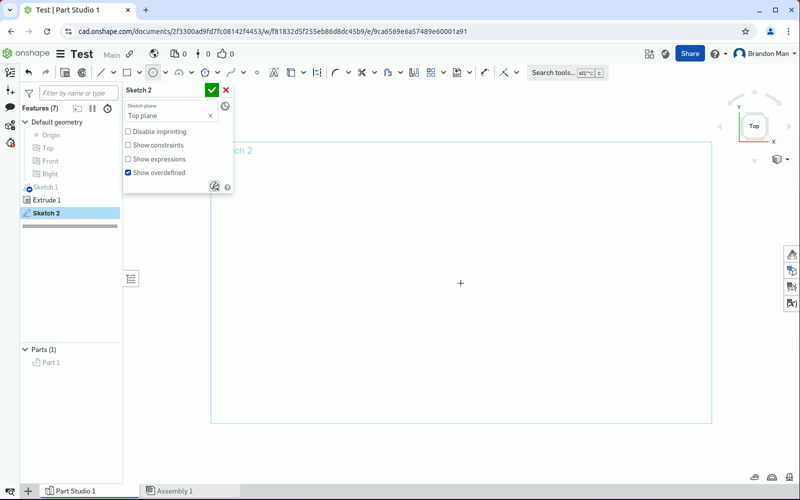
click(460, 282)
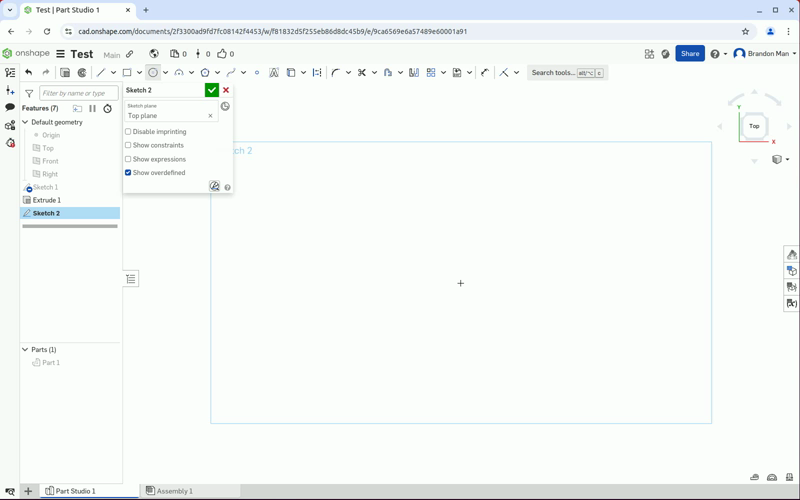
key_up(shift)
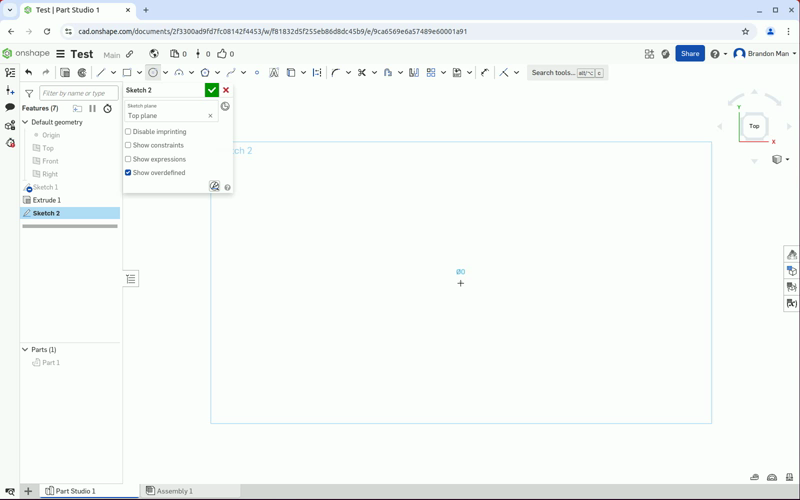
mouse_move(555, 282)
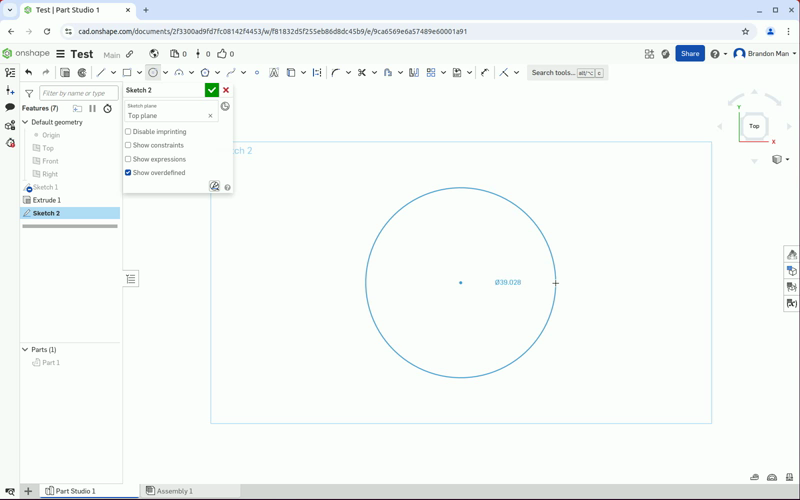
click(555, 282)
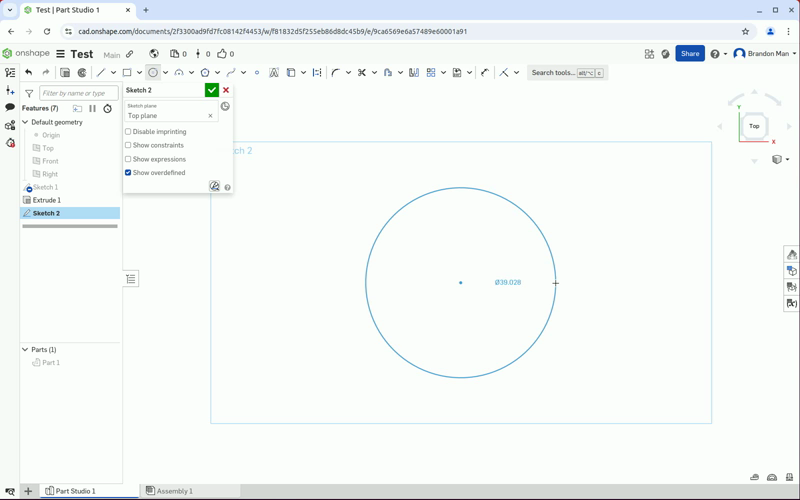
key(esc)
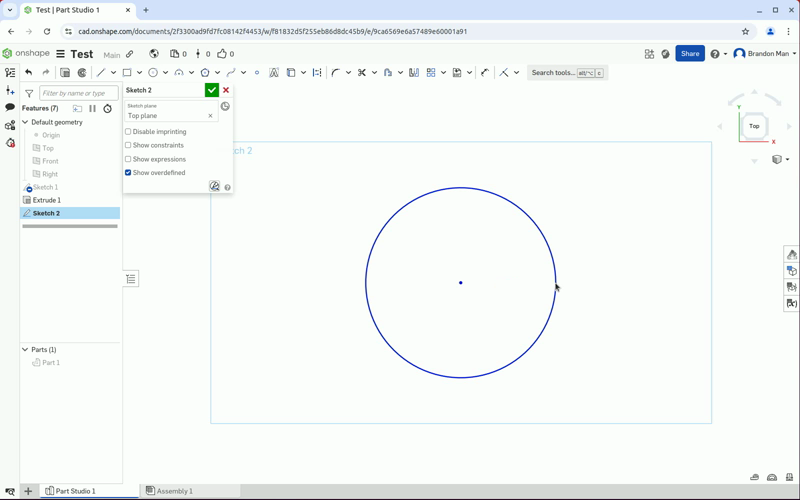
mouse_move(483, 258)
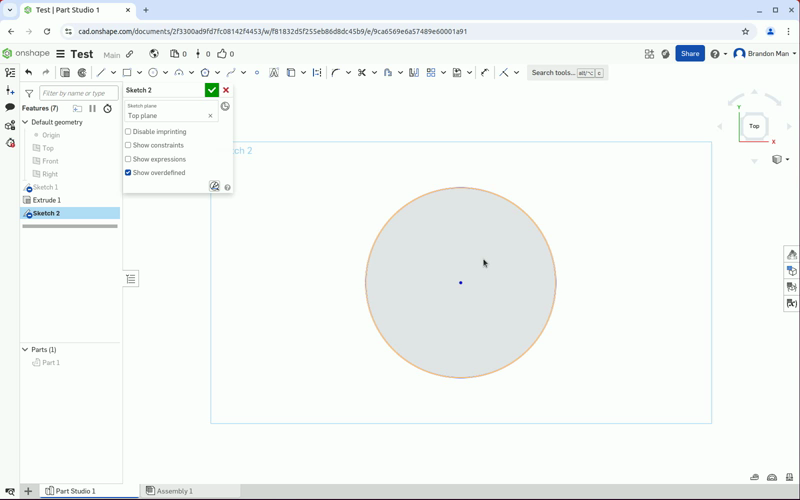
click(483, 258)
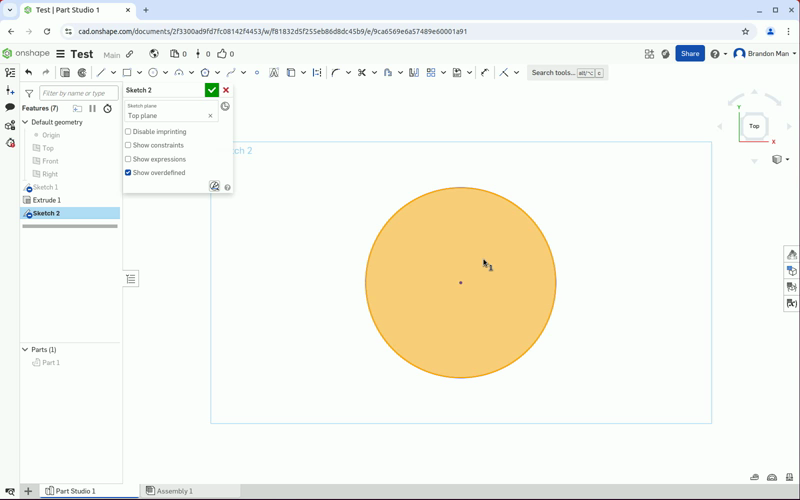
mouse_move(73, 352)
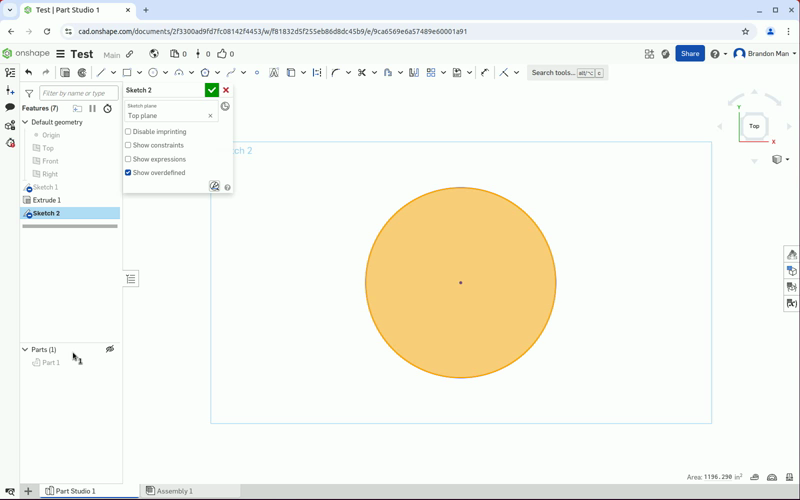
key(shift+y)
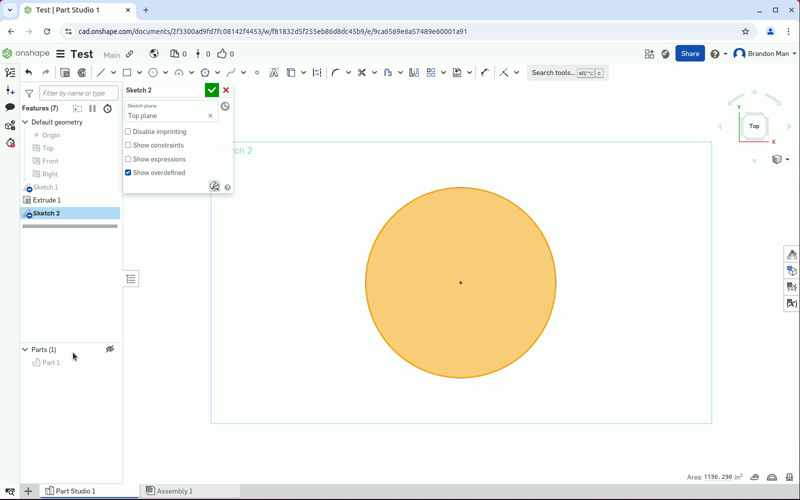
key(shift+e)
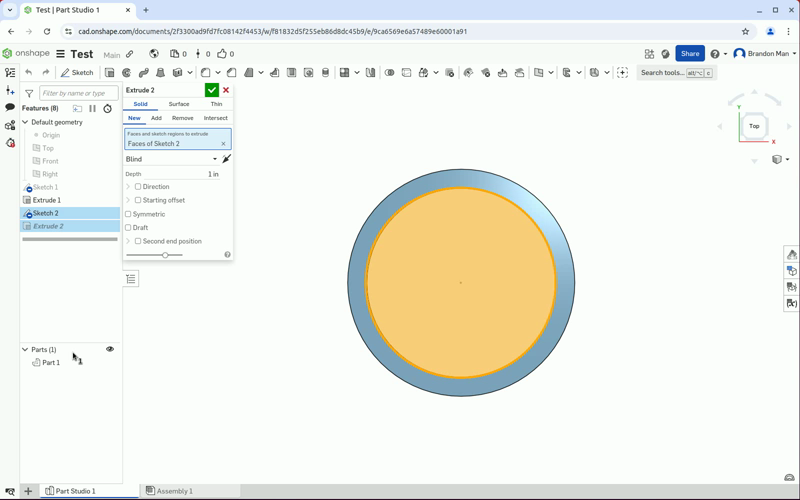
mouse_move(143, 106)
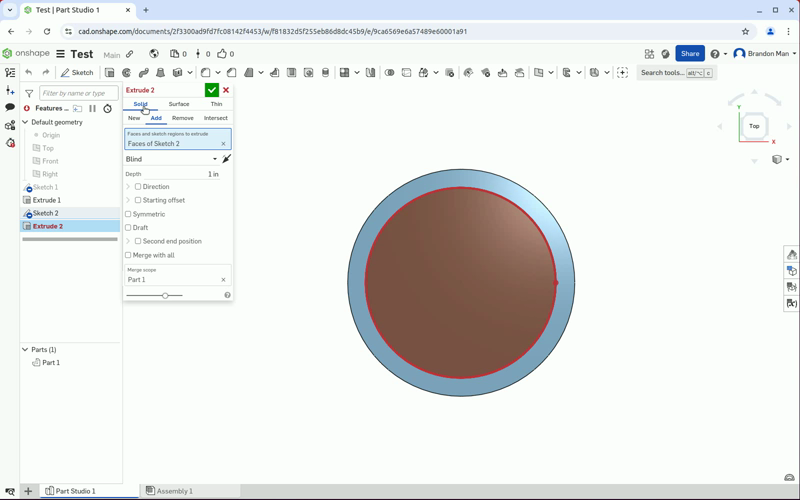
click(143, 106)
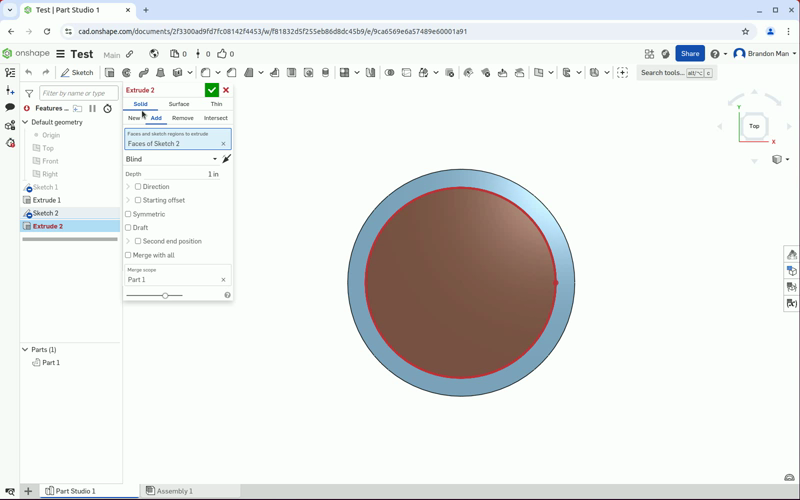
mouse_move(137, 120)
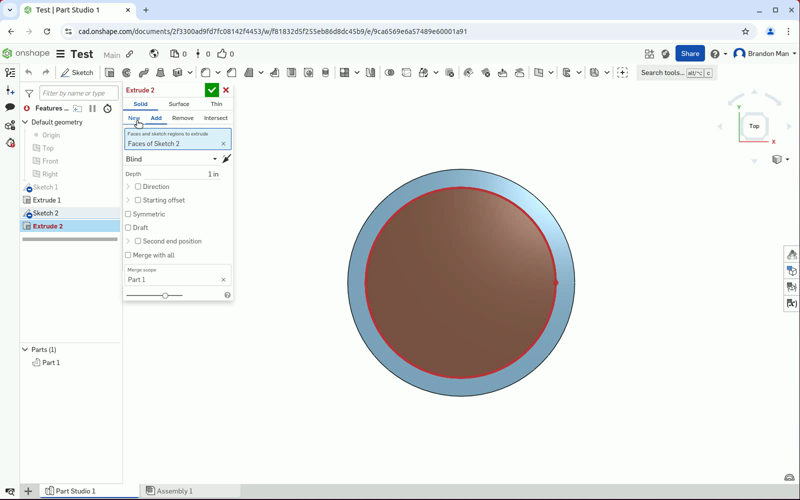
click(137, 120)
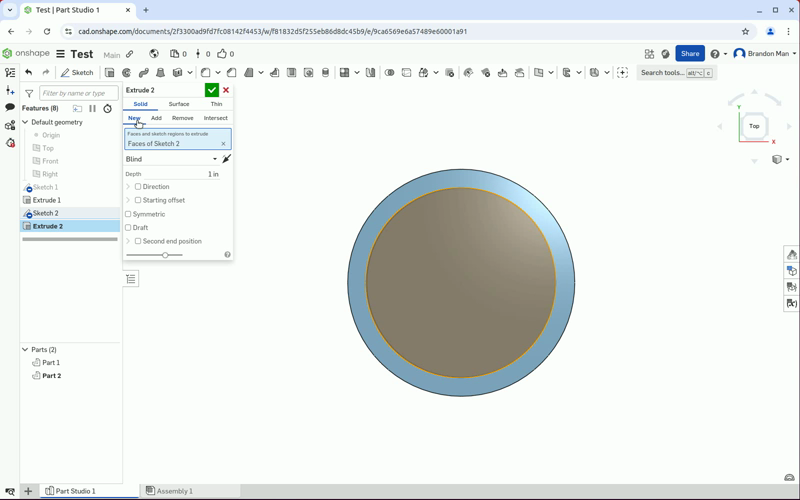
key(tab, 4)
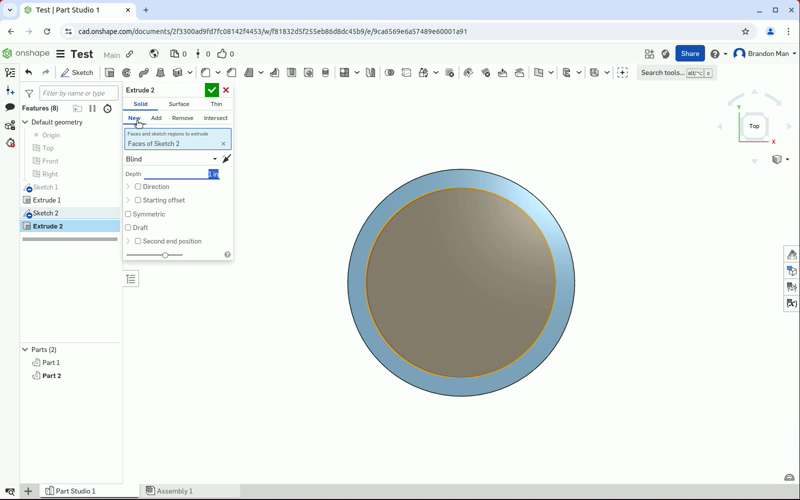
text(-4.814)
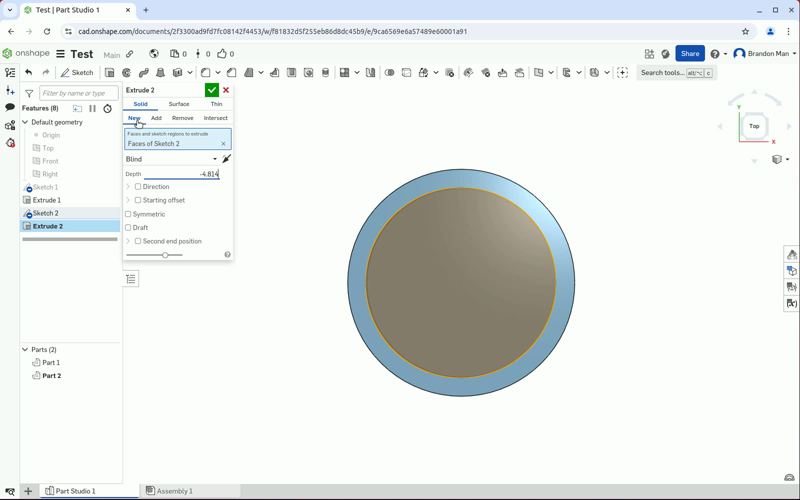
key(enter)
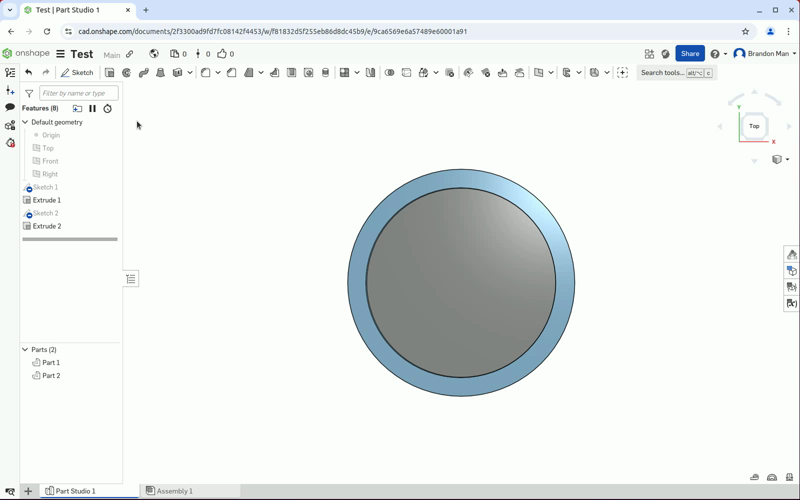
key(shift+h)
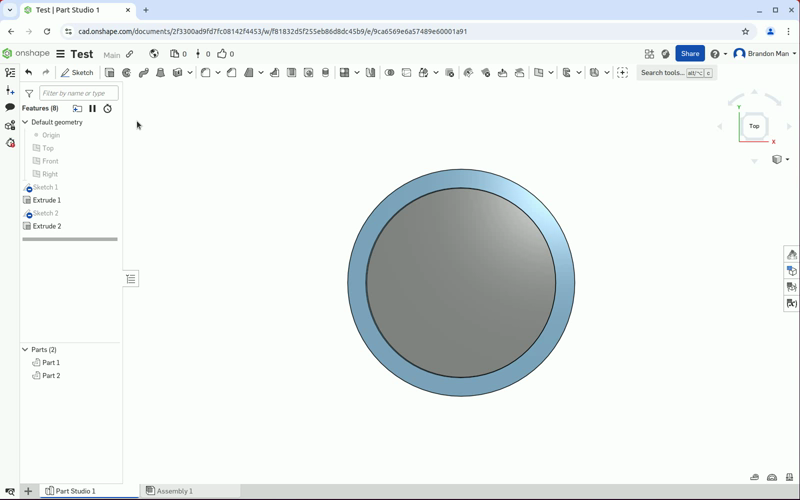
key(shift+h)
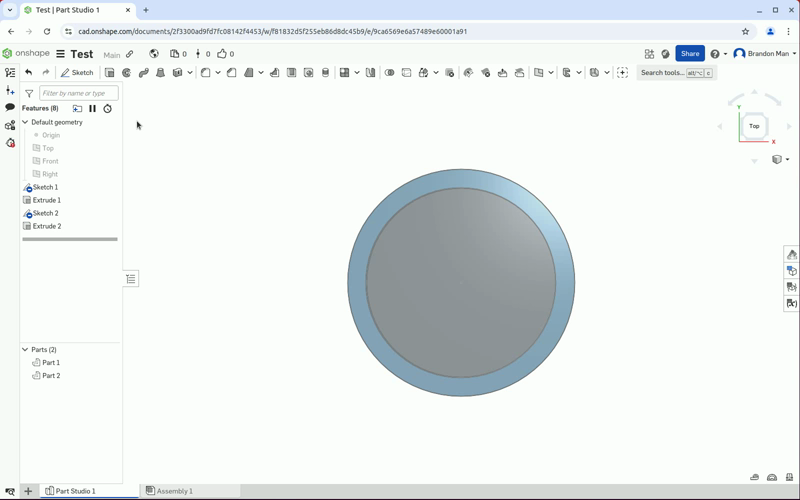
key(shift+7)
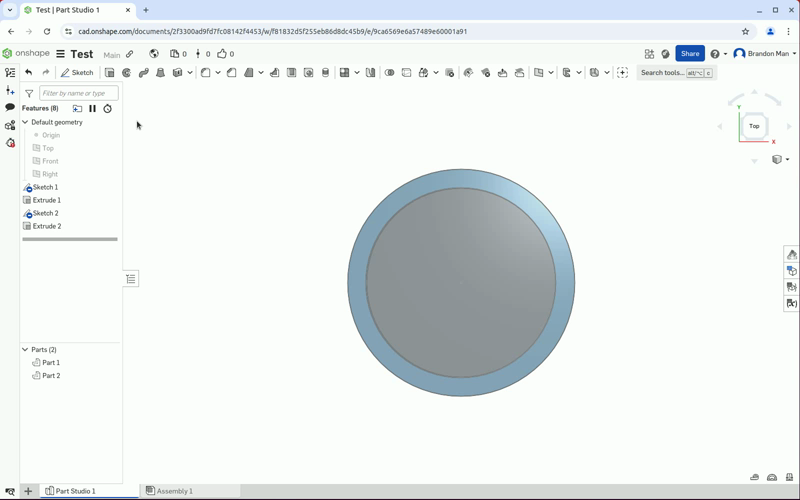
key(up, 3)
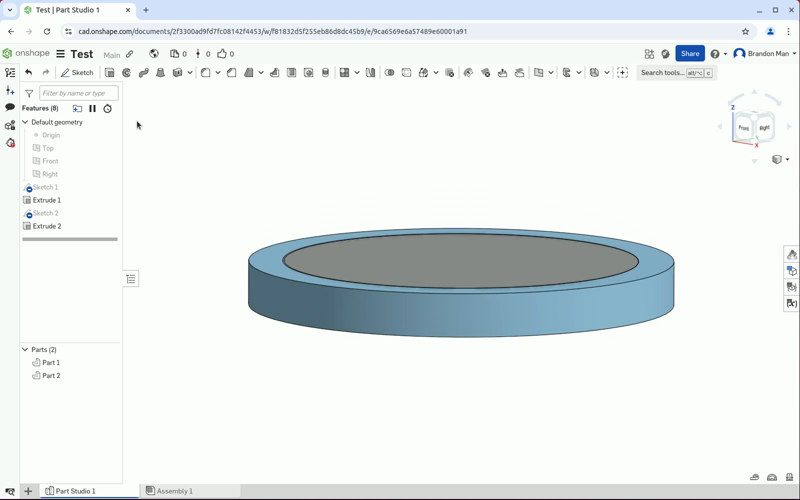
key(left, 3)
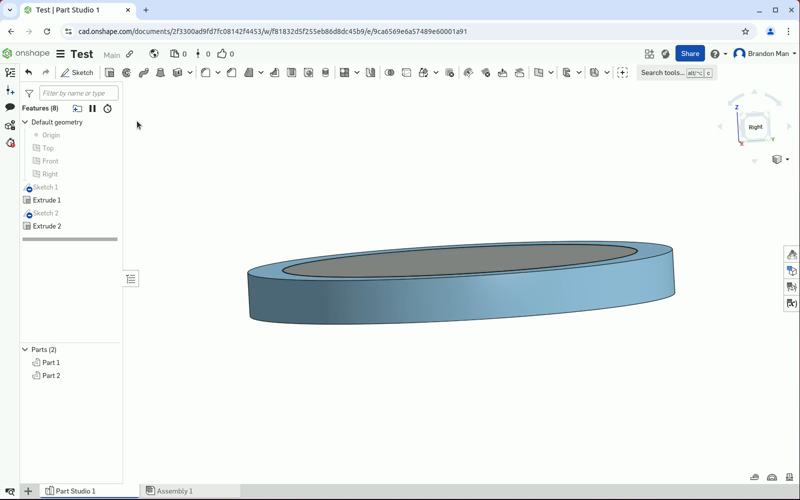
key(right, 3)
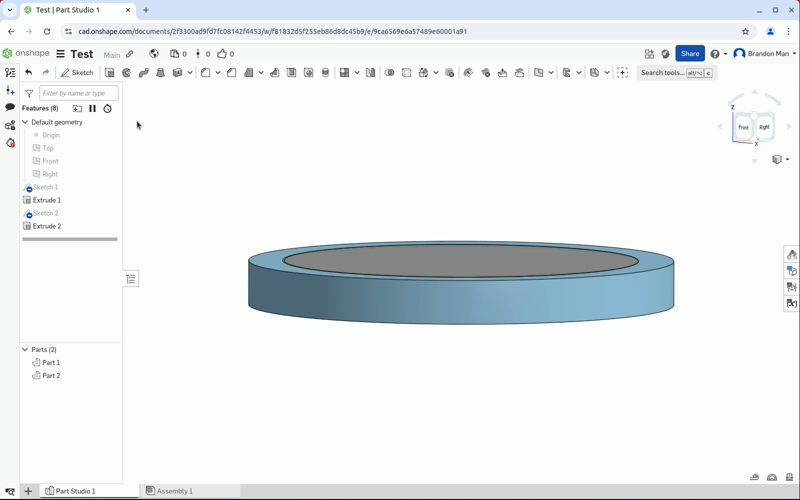
key(down, 3)
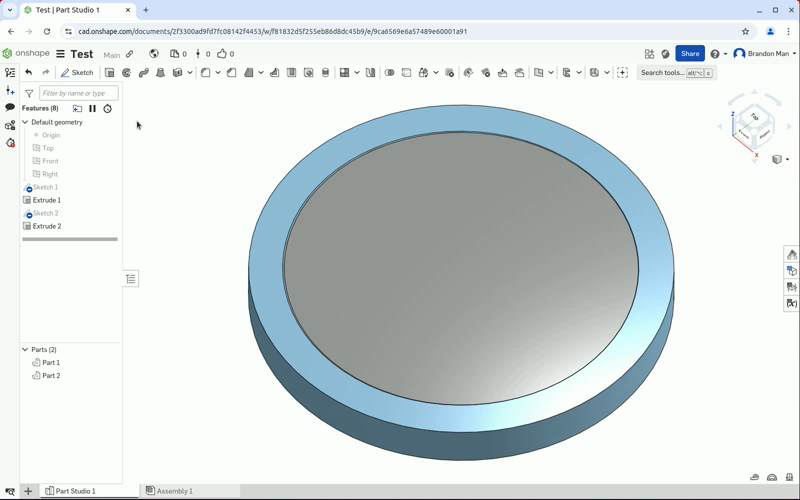
mouse_move(73, 189)
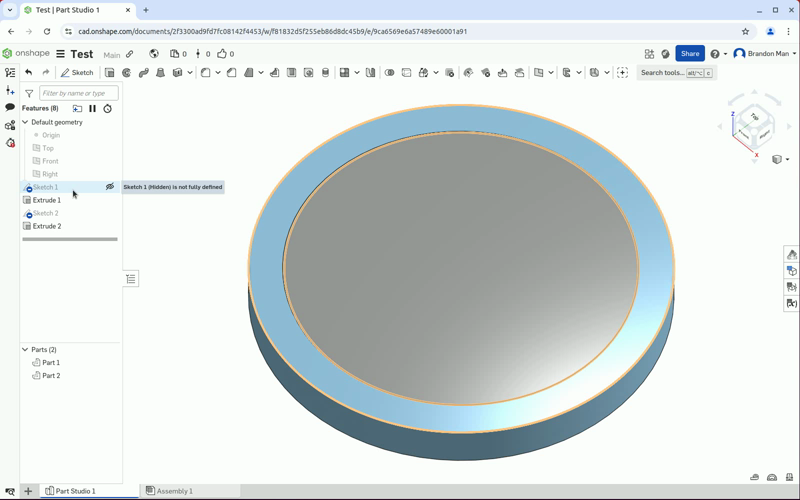
click(73, 189)